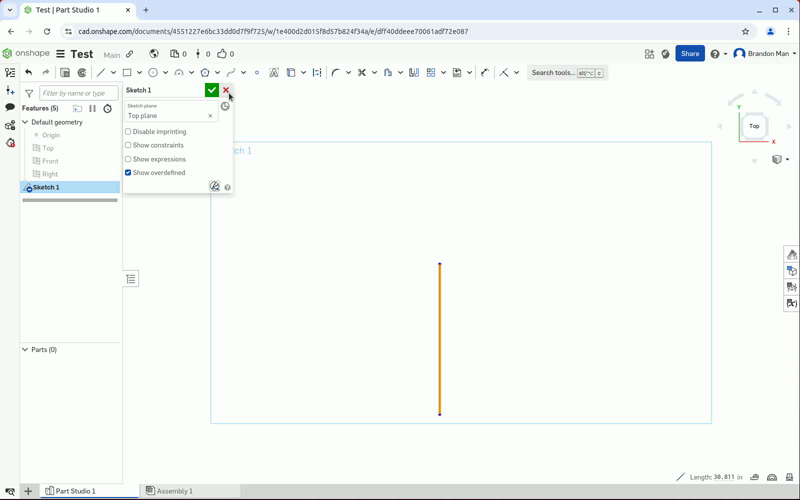
key(shift+h)
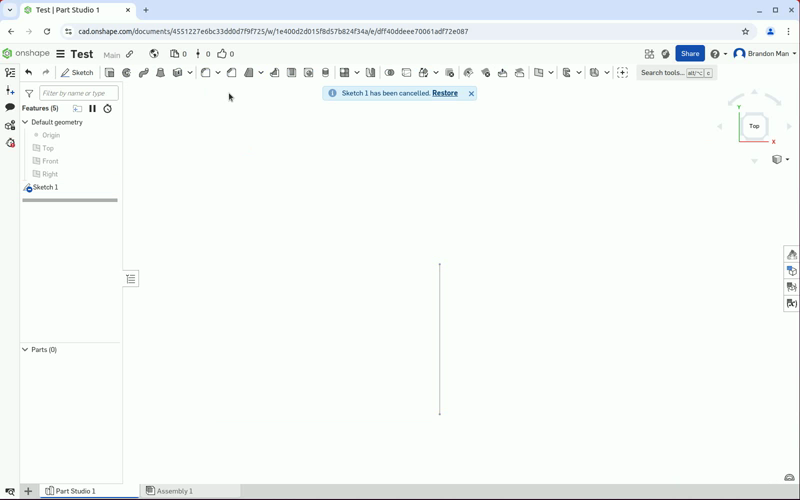
key(shift+s)
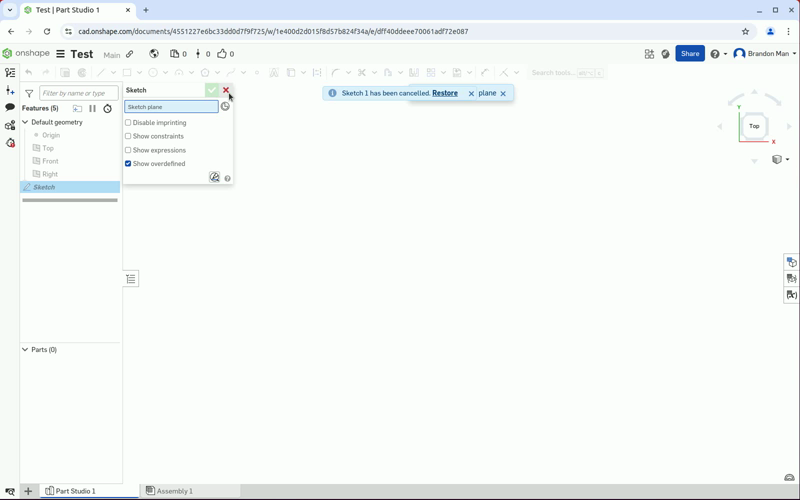
mouse_move(73, 150)
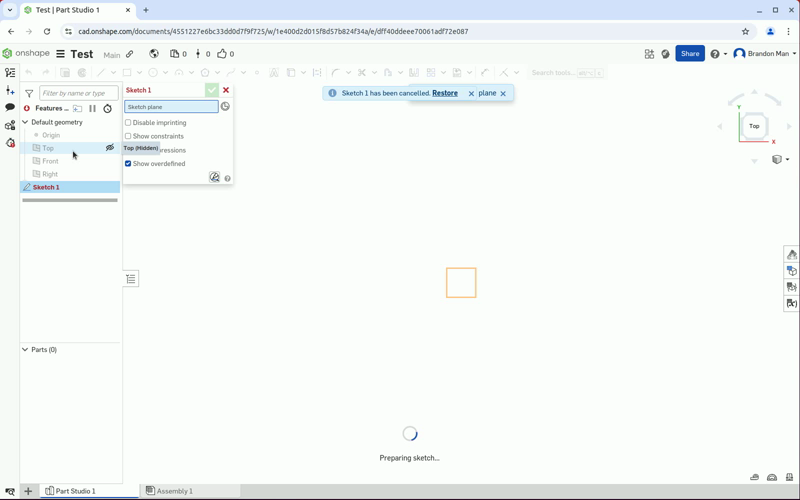
click(73, 150)
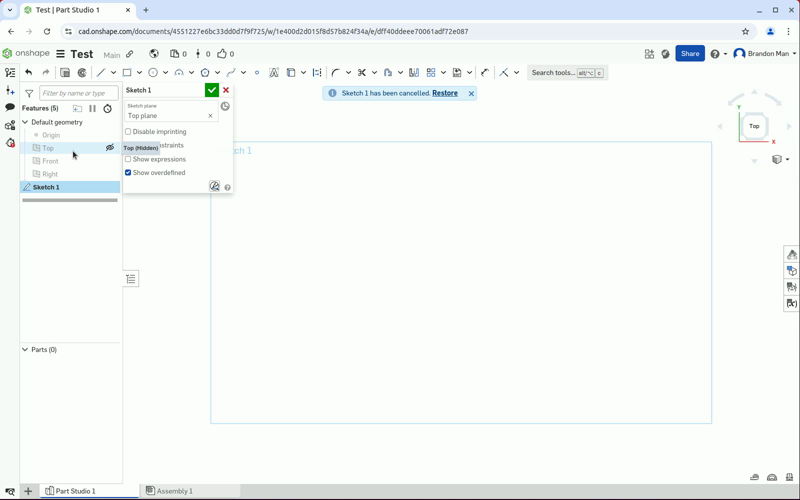
mouse_move(73, 352)
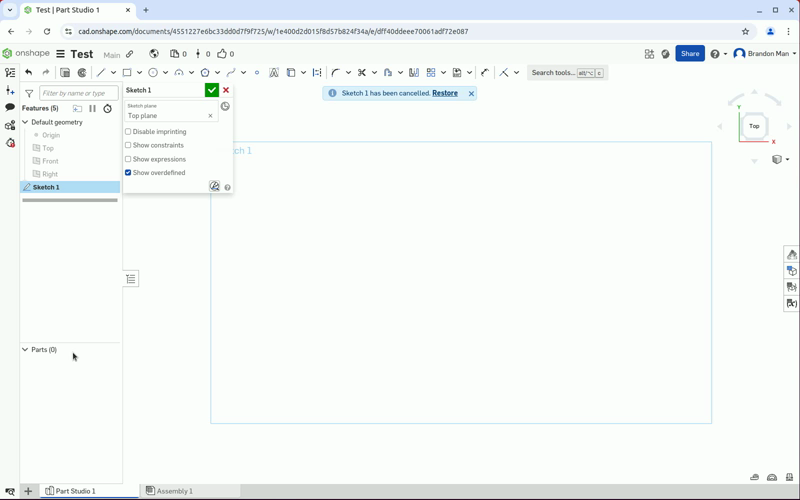
key(y)
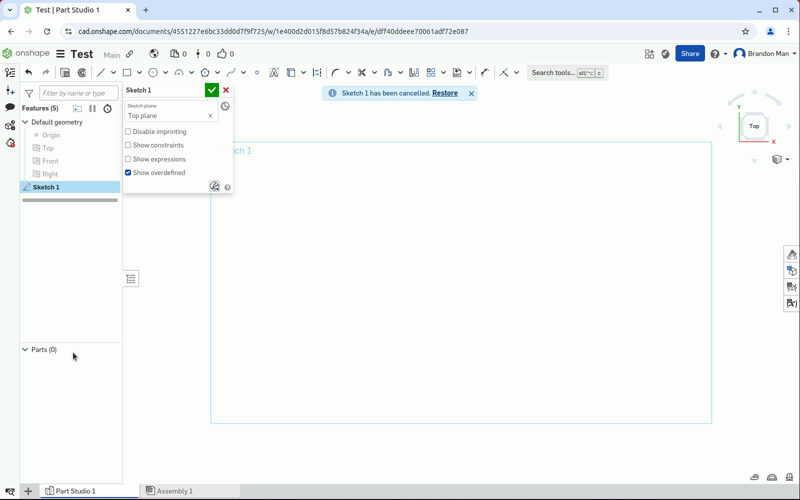
key(c)
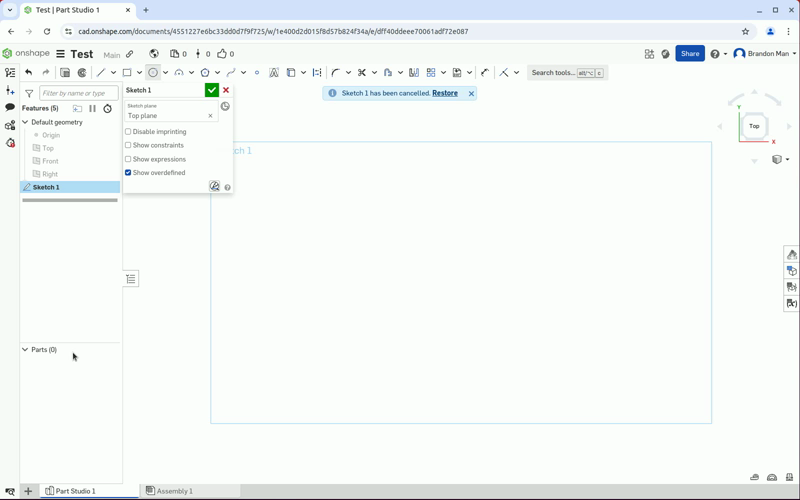
key_down(shift)
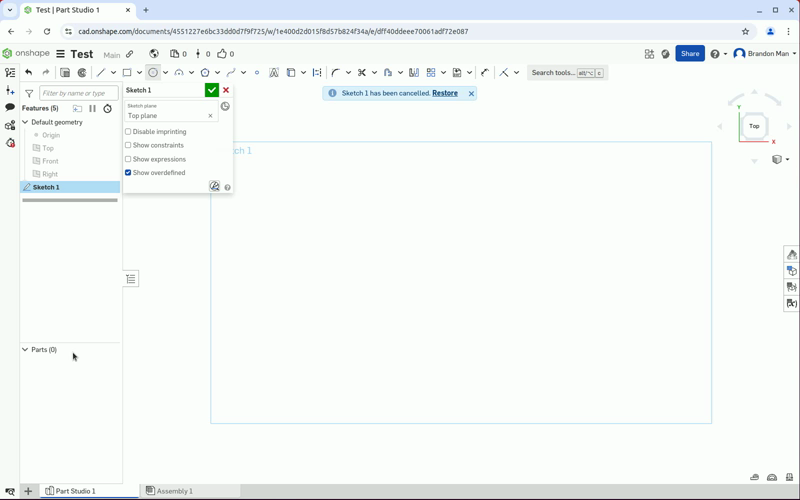
mouse_move(460, 282)
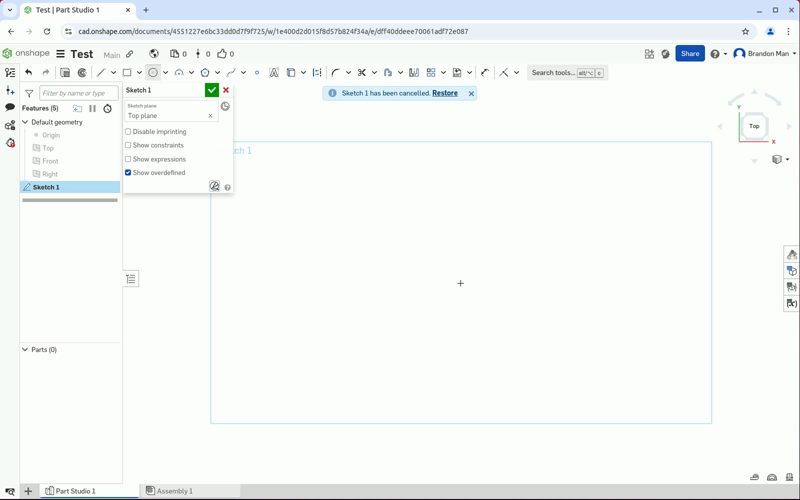
click(460, 282)
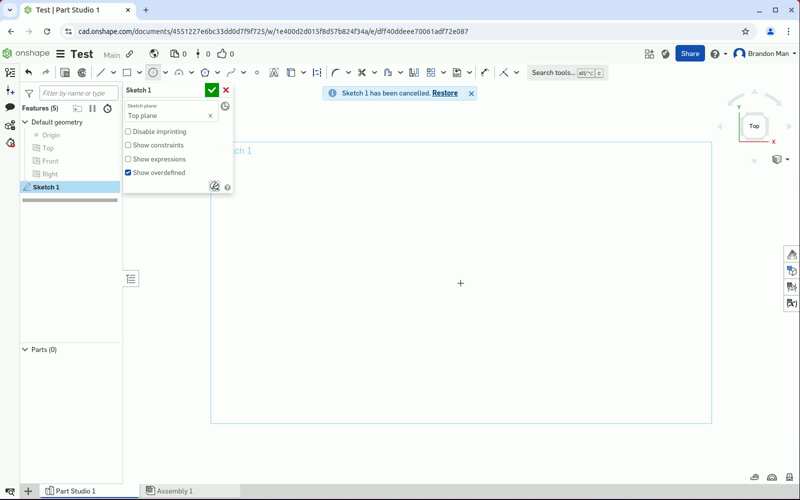
key_up(shift)
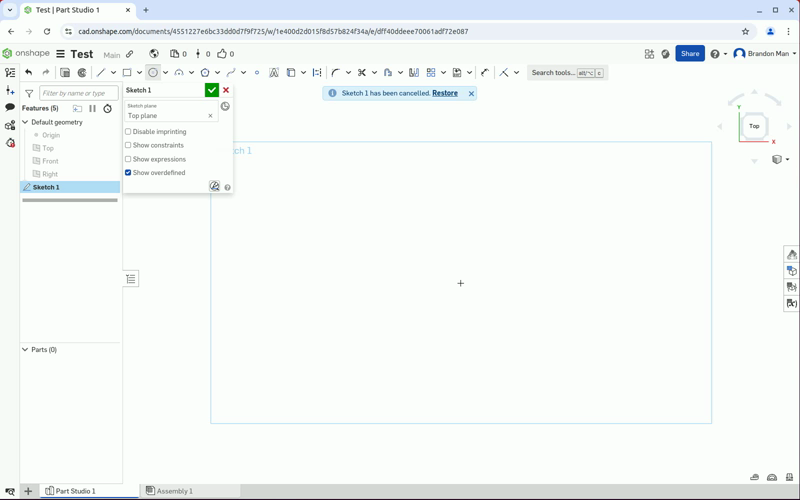
mouse_move(485, 282)
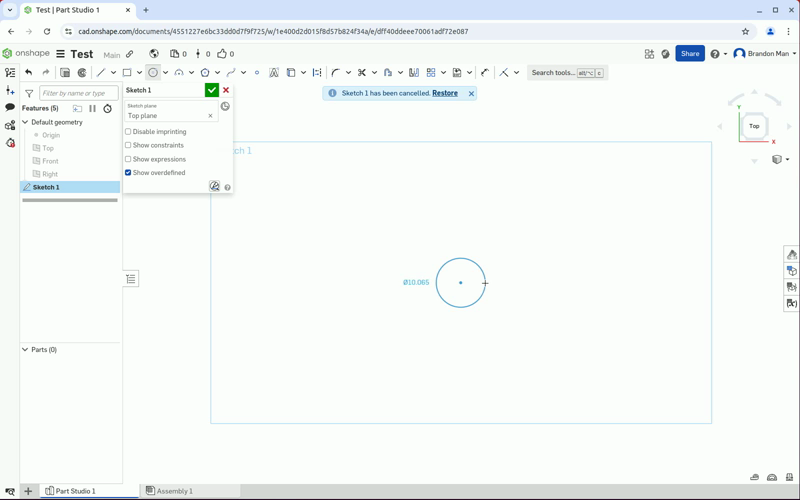
click(485, 282)
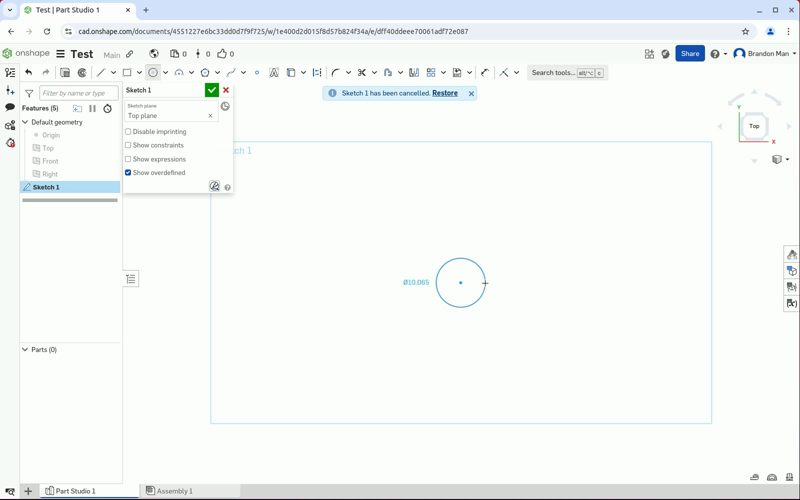
key(esc)
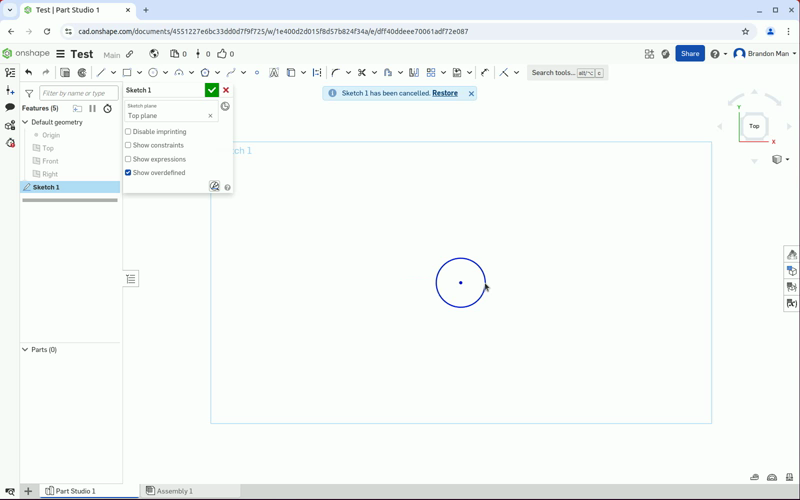
mouse_move(453, 297)
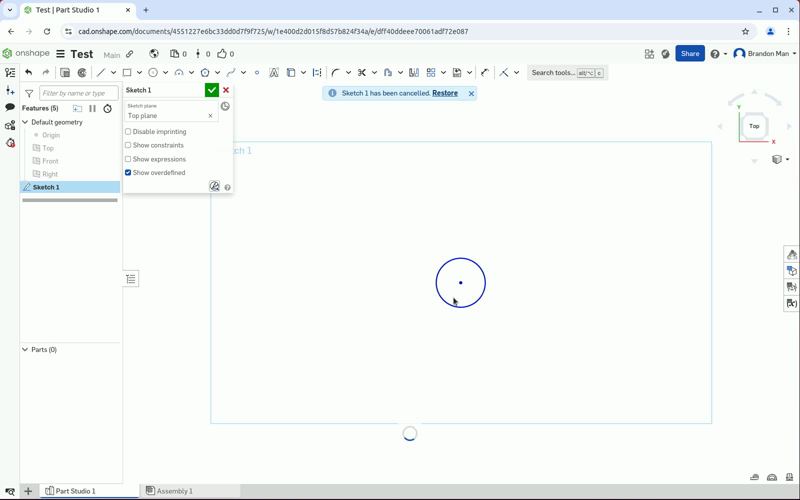
click(453, 297)
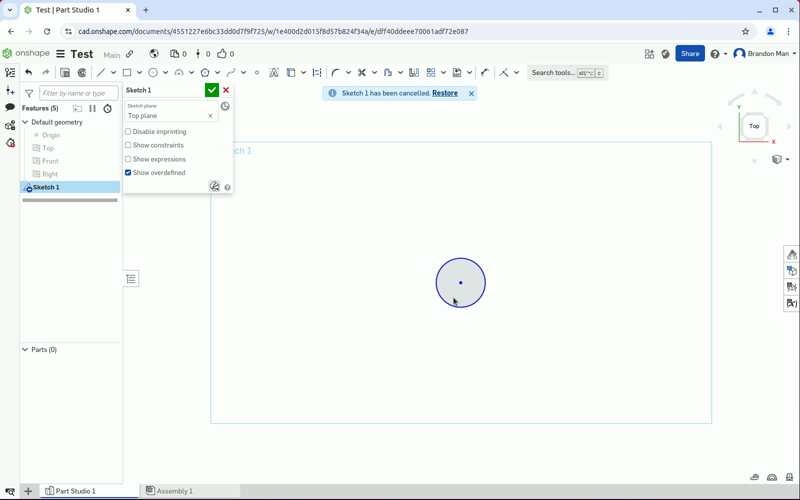
mouse_move(73, 352)
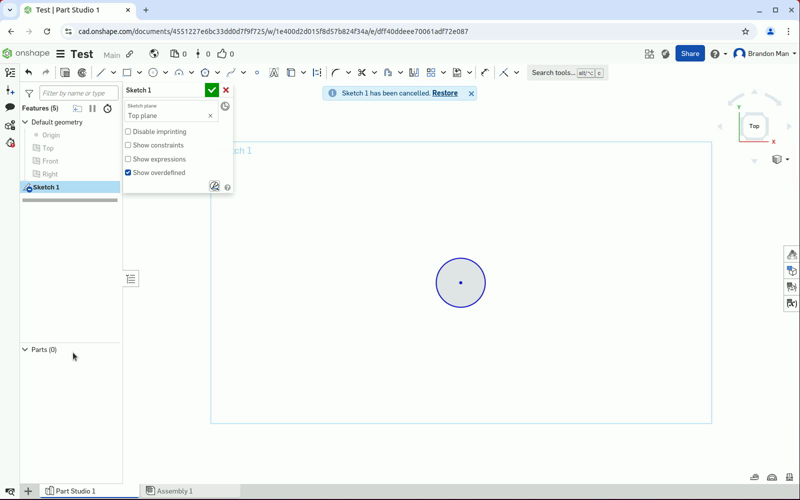
key(shift+y)
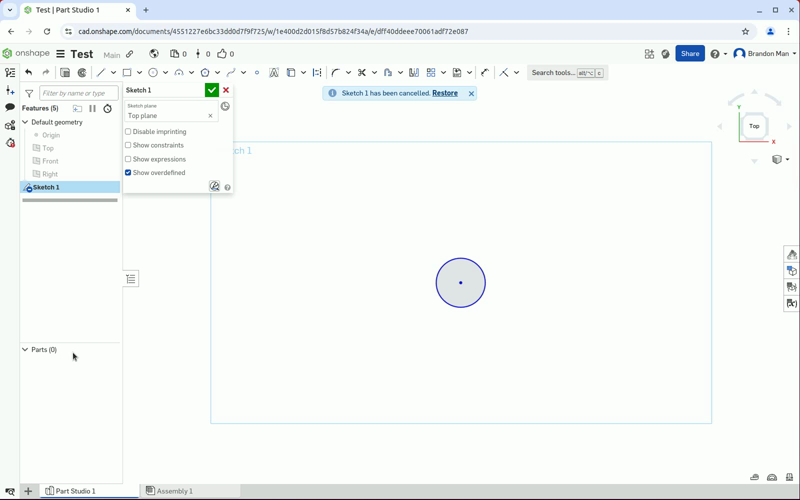
key(shift+e)
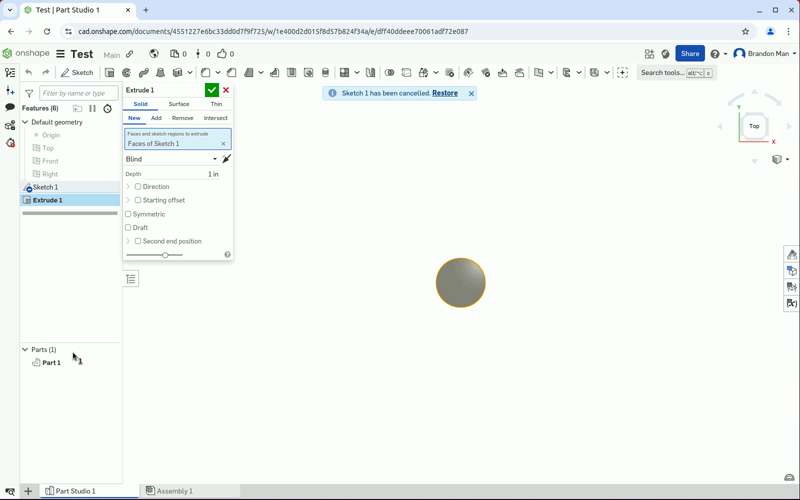
mouse_move(143, 106)
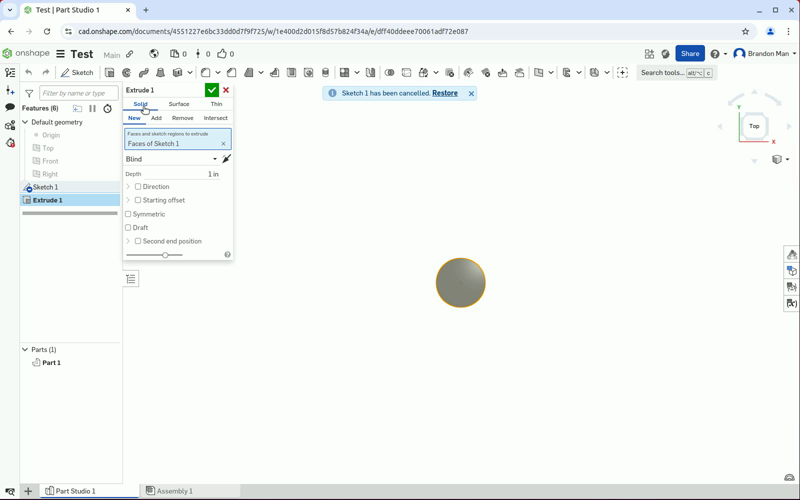
click(143, 106)
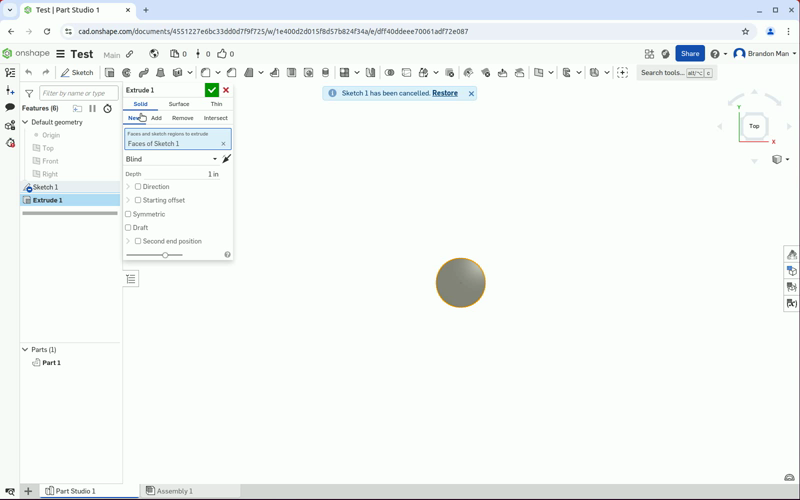
mouse_move(137, 120)
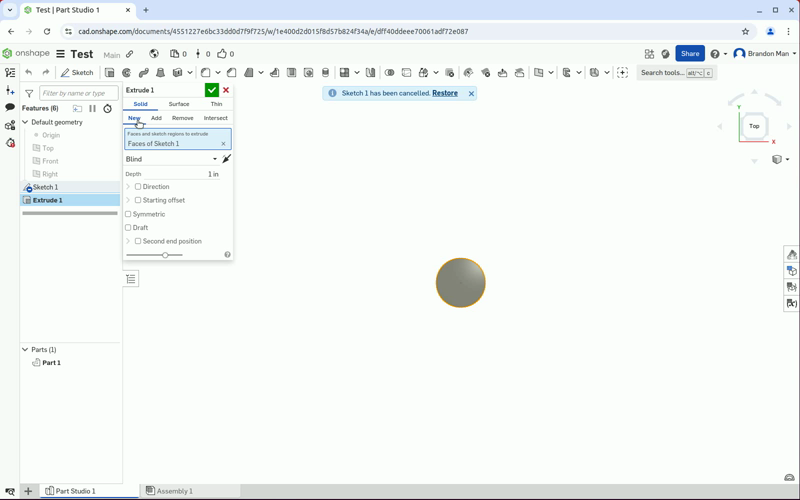
click(137, 120)
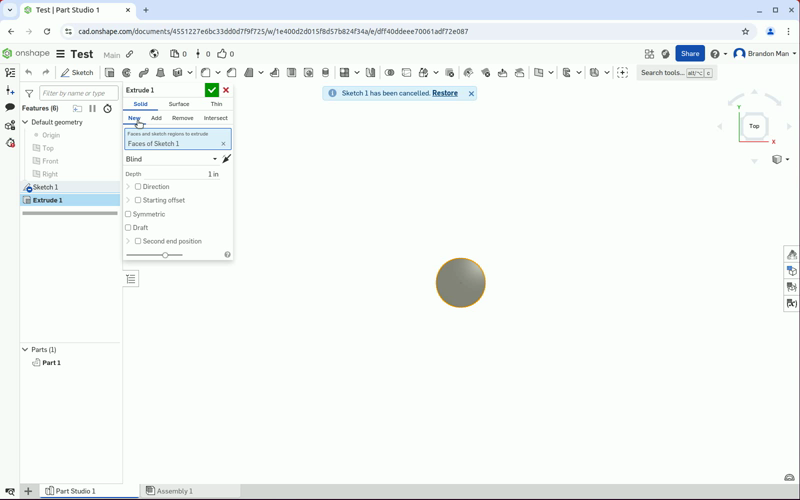
key(tab, 4)
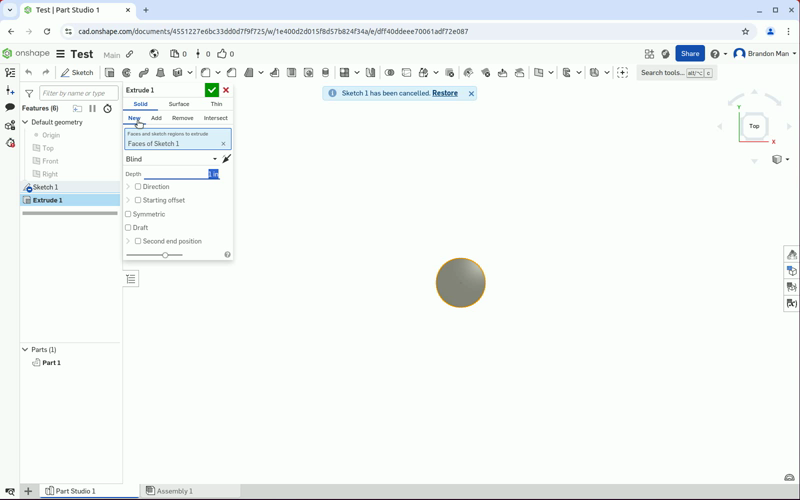
text(3.37)
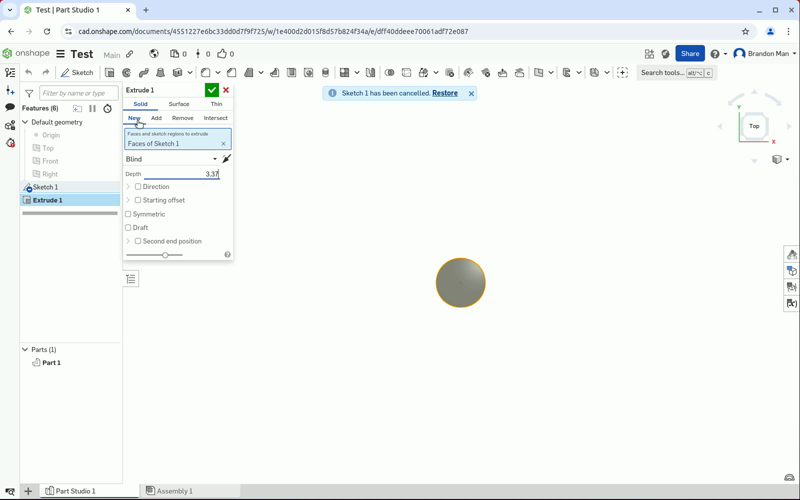
key(enter)
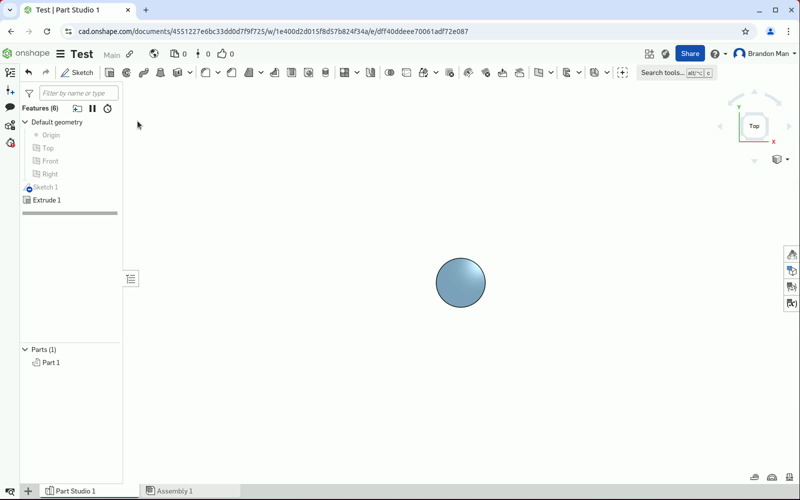
key(shift+h)
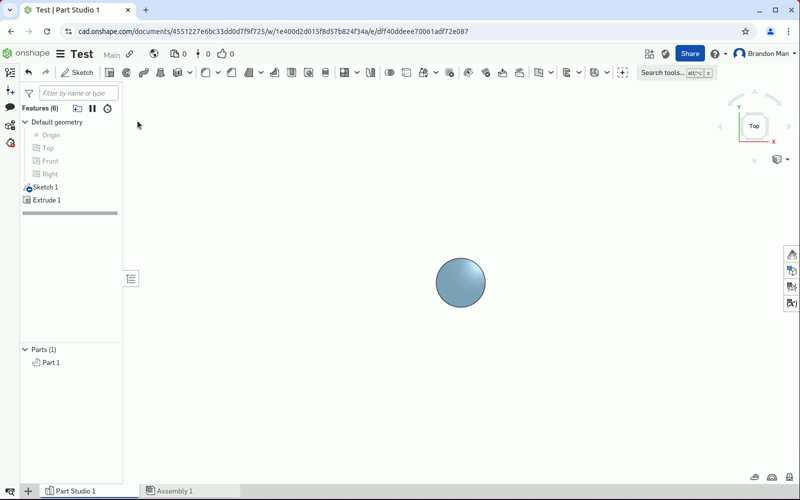
key(shift+h)
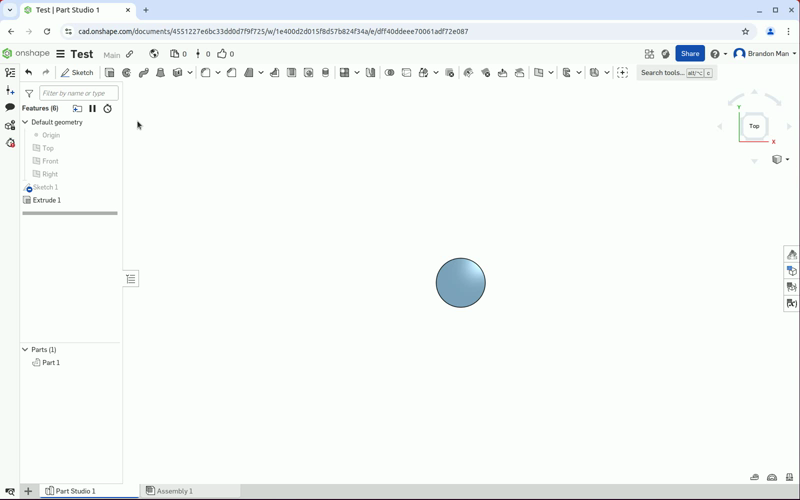
mouse_move(73, 189)
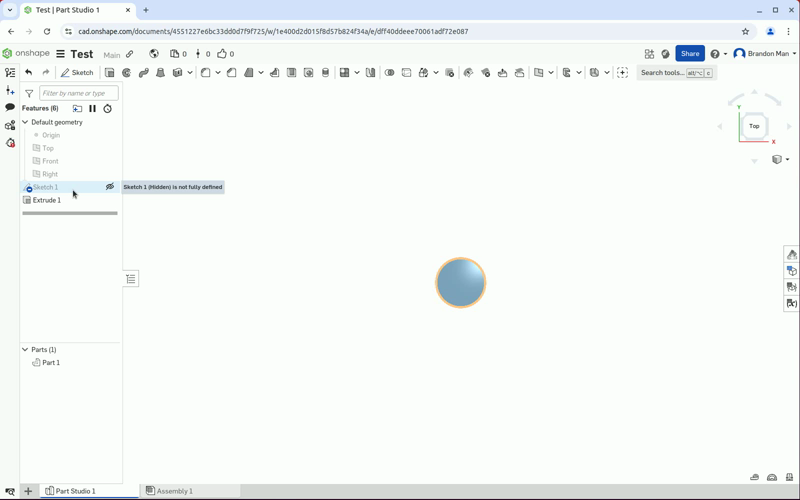
click(73, 189)
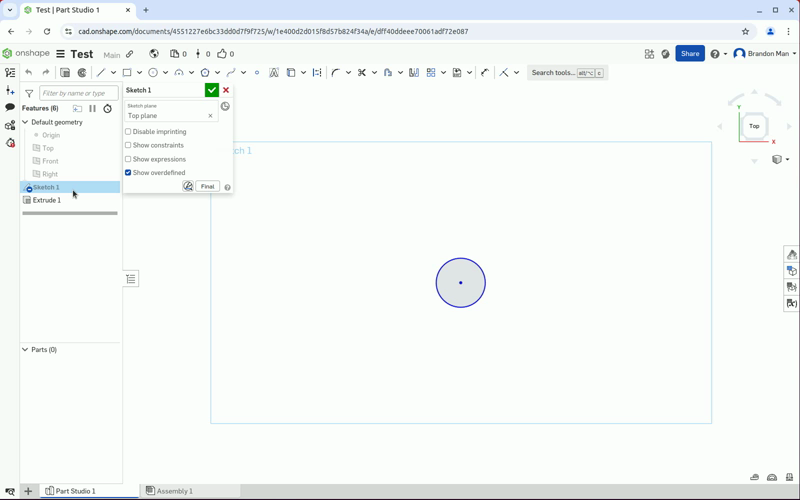
mouse_move(229, 92)
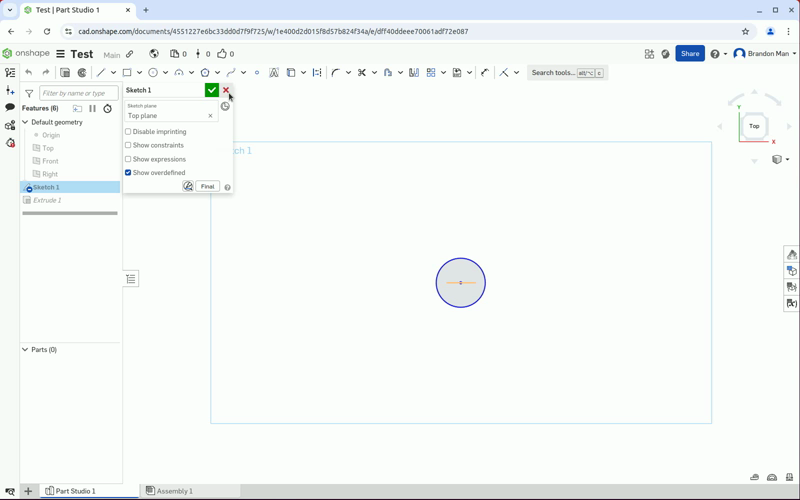
click(229, 92)
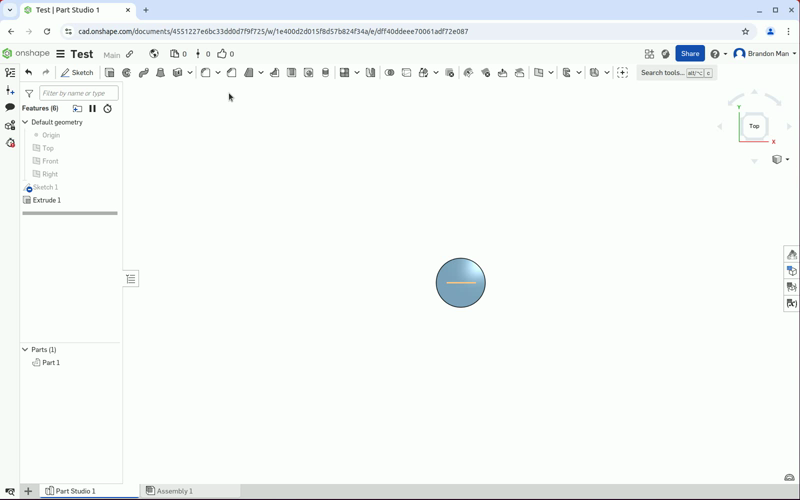
mouse_move(541, 75)
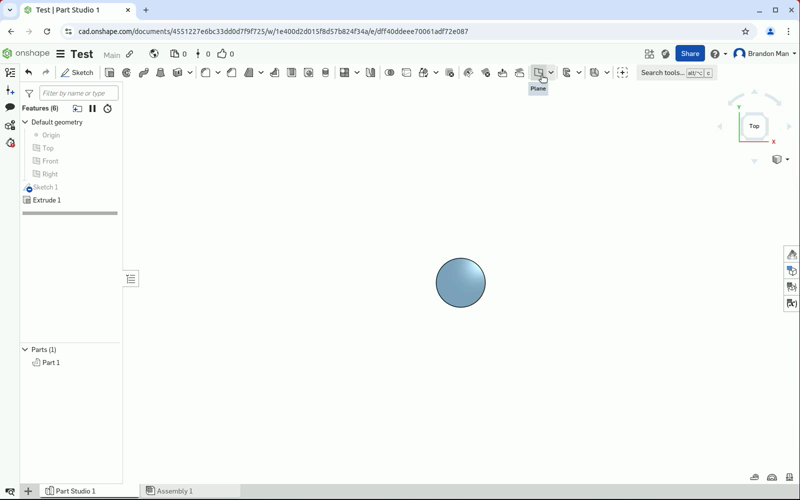
click(541, 75)
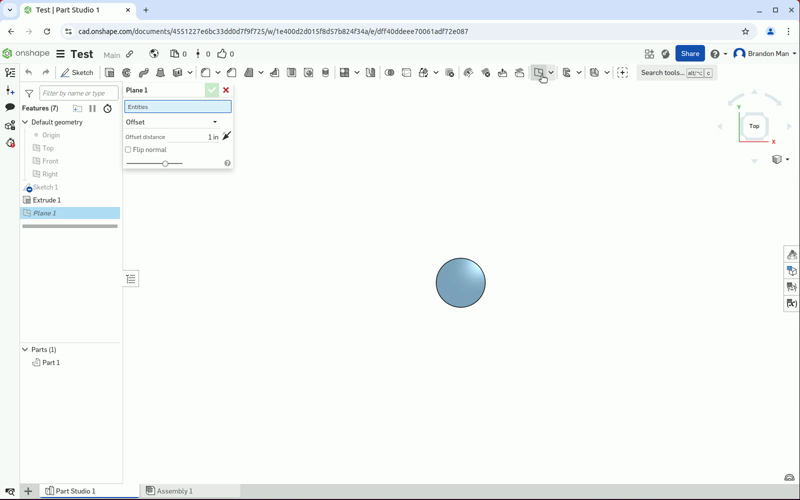
mouse_move(73, 150)
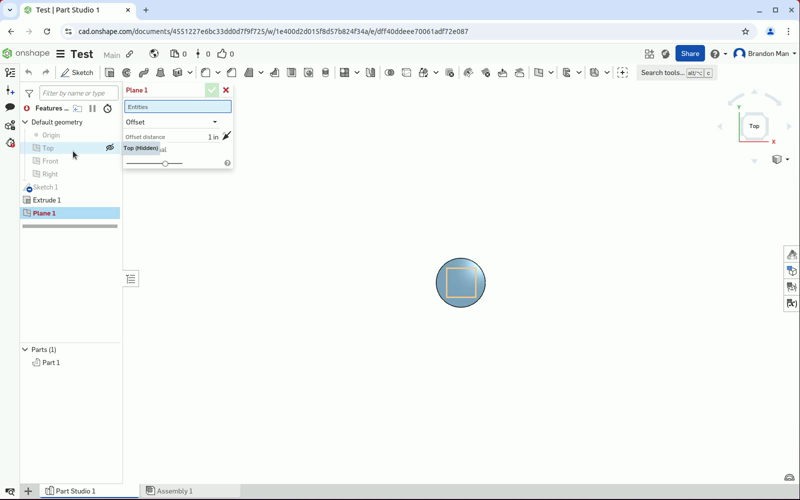
click(73, 150)
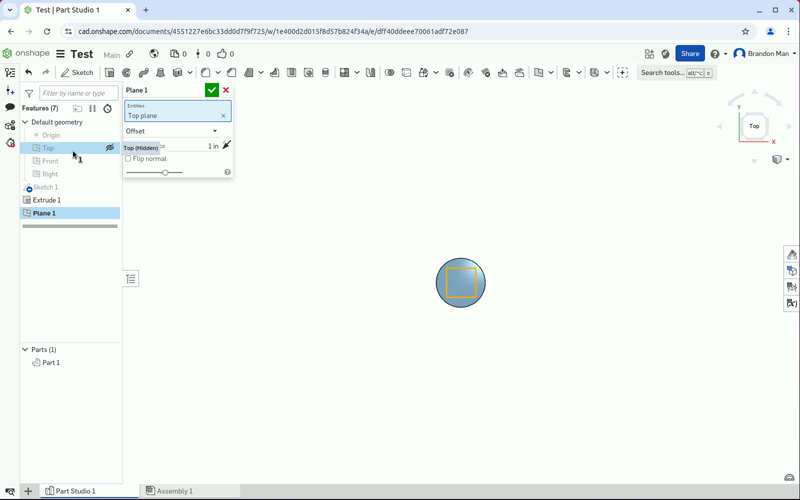
key(tab, 2)
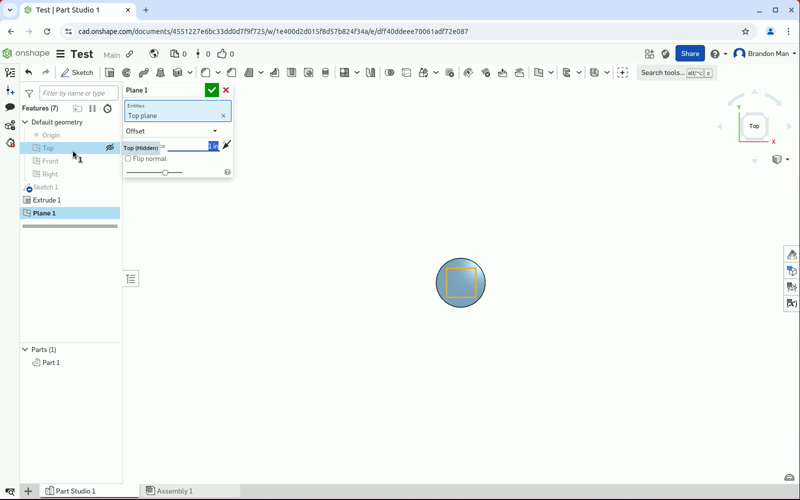
text(3.358)
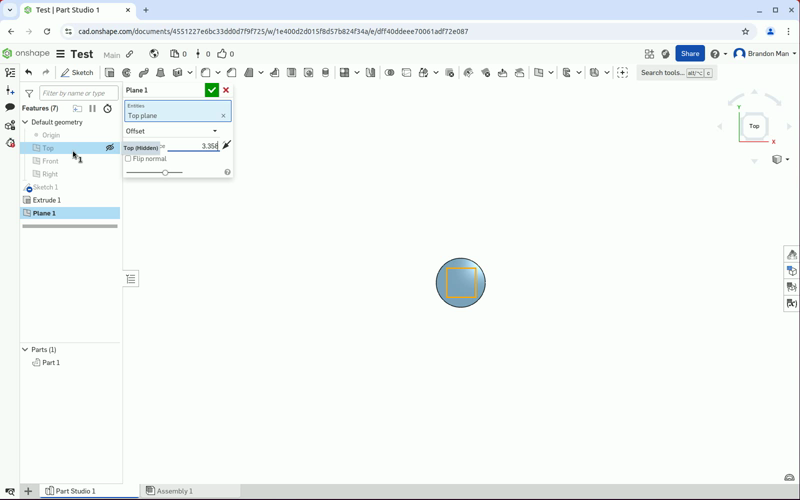
key(enter, 2)
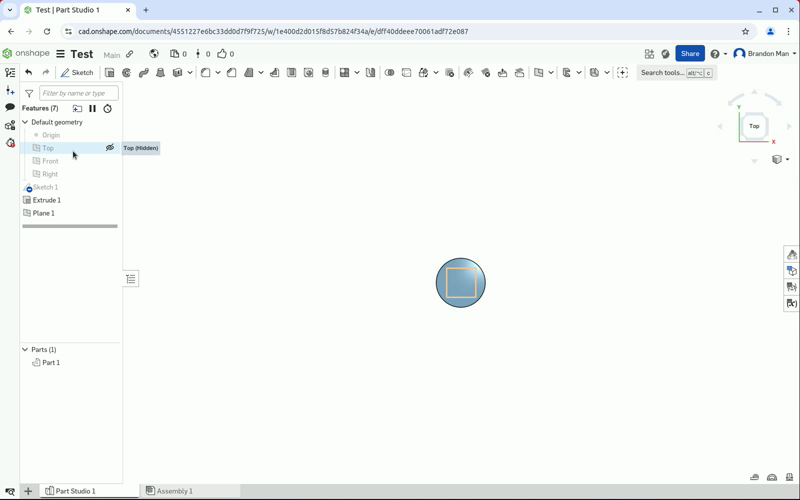
key(shift+s)
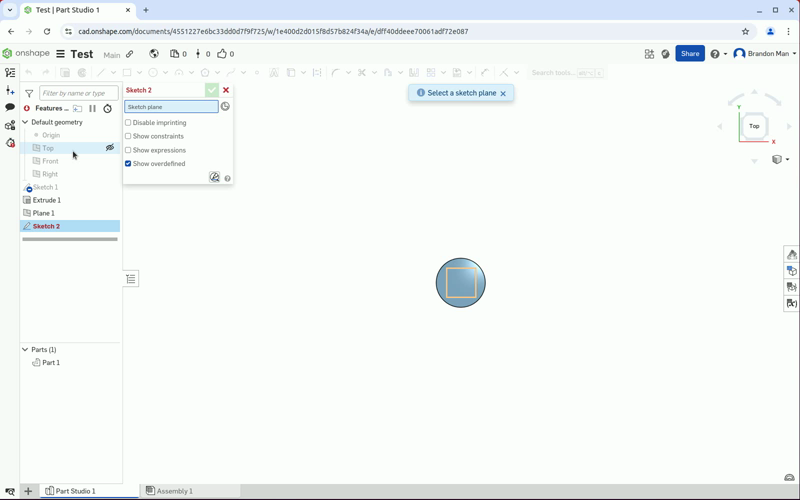
mouse_move(73, 215)
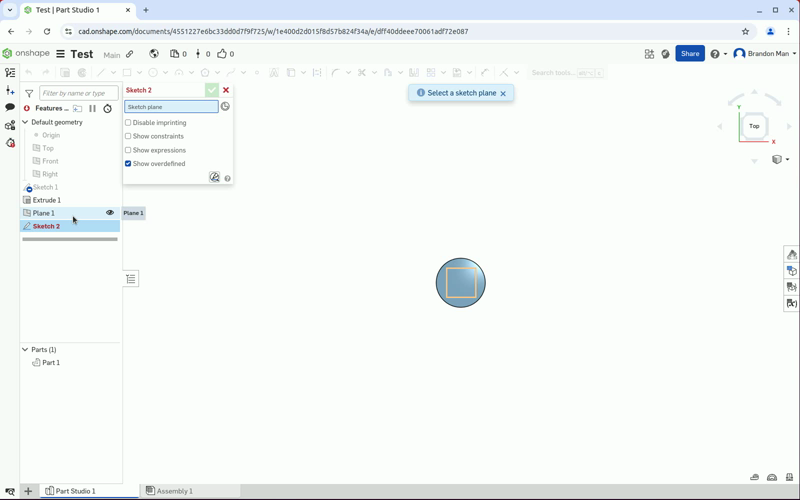
click(73, 215)
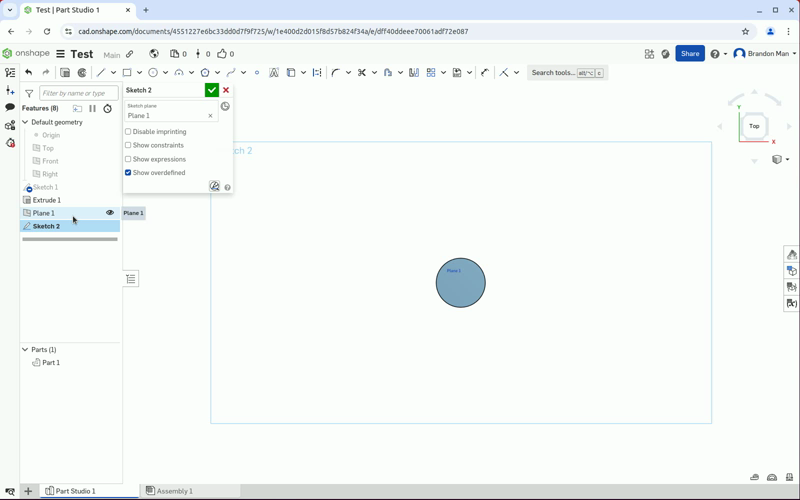
mouse_move(73, 352)
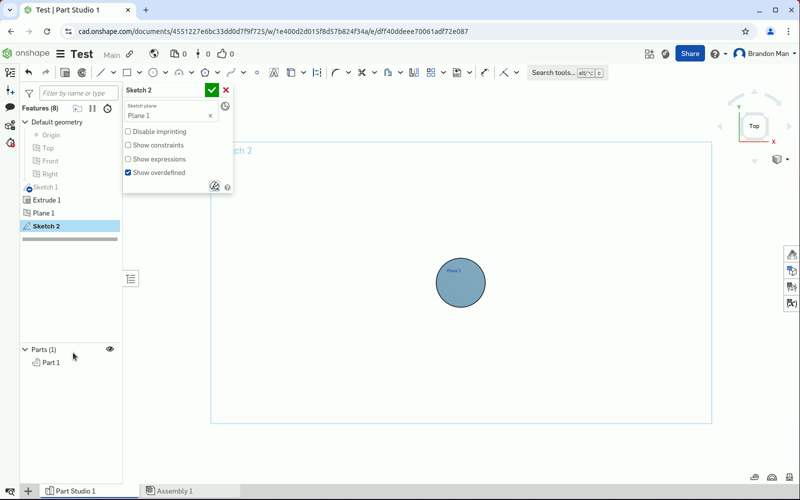
key(y)
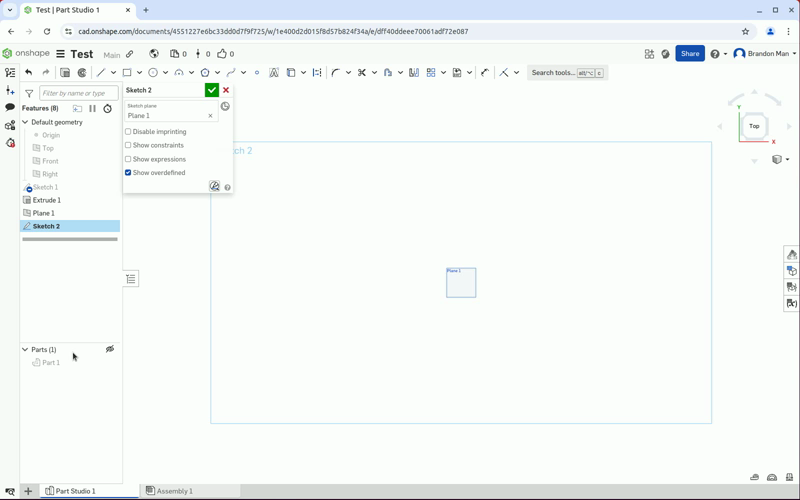
key(c)
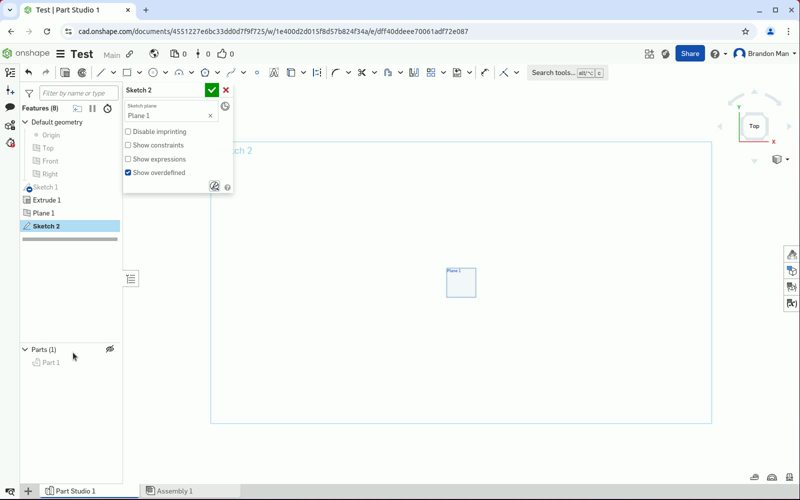
key_down(shift)
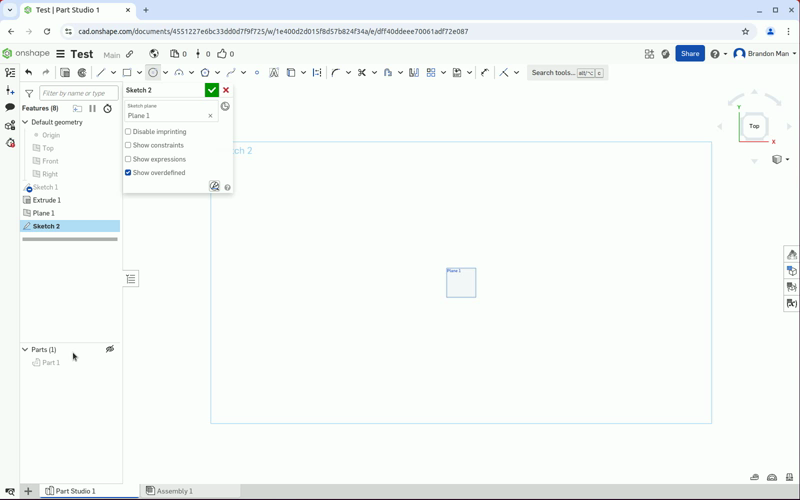
mouse_move(461, 282)
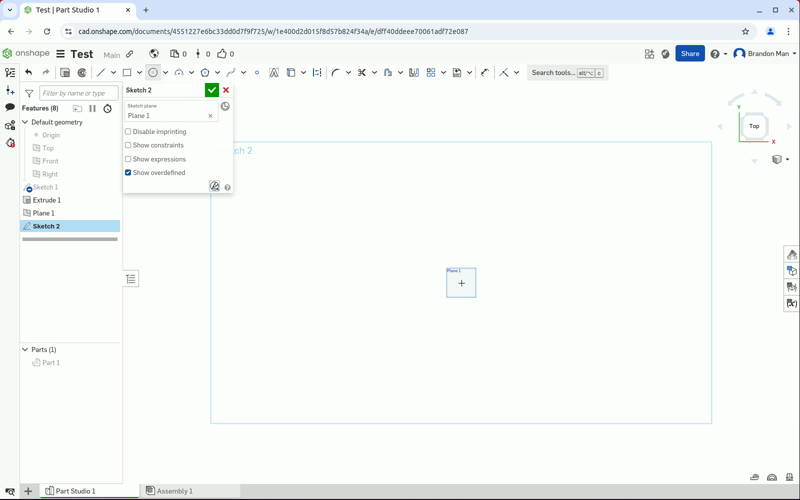
click(461, 282)
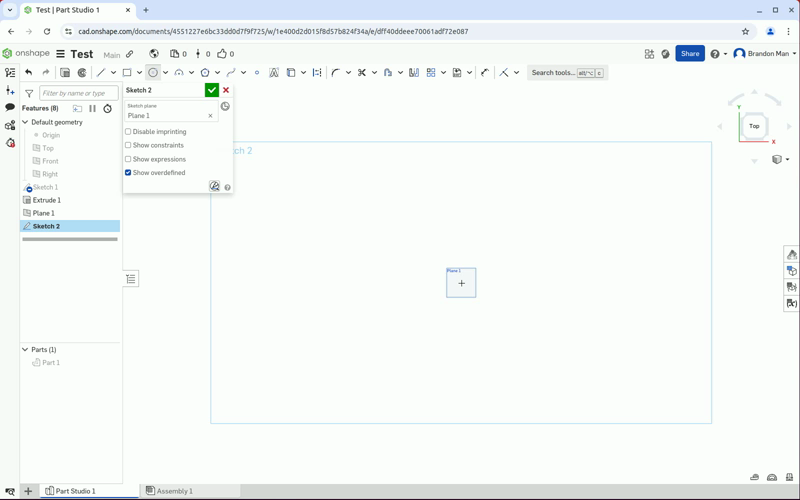
key_up(shift)
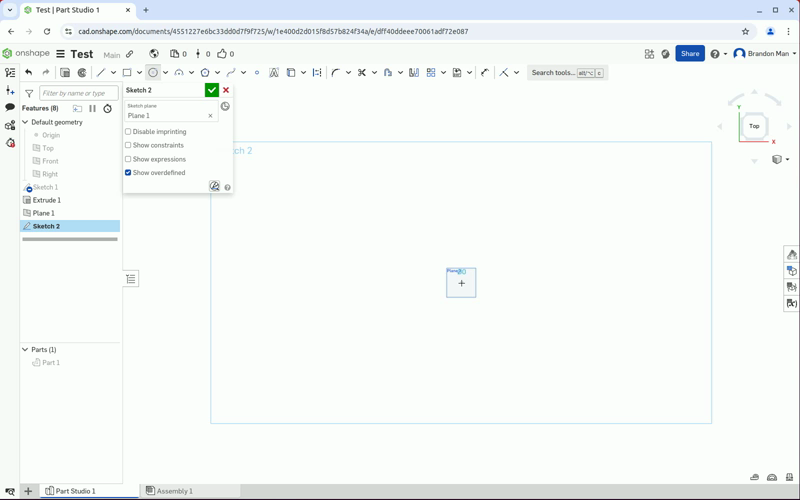
mouse_move(474, 282)
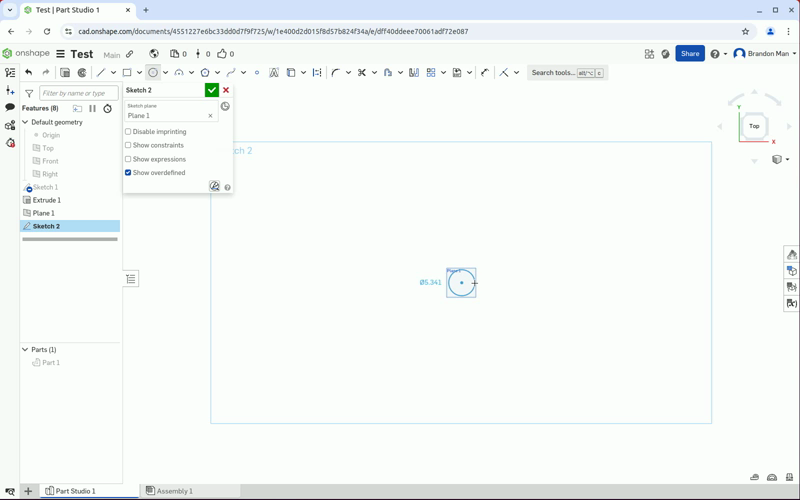
click(474, 282)
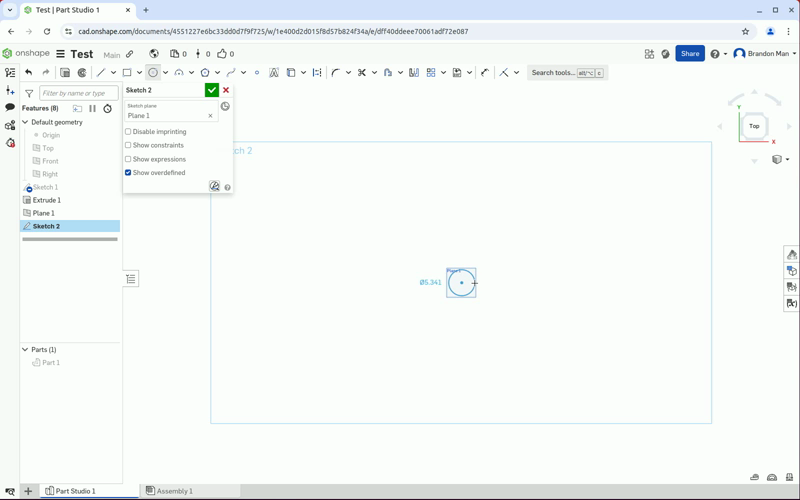
key(esc)
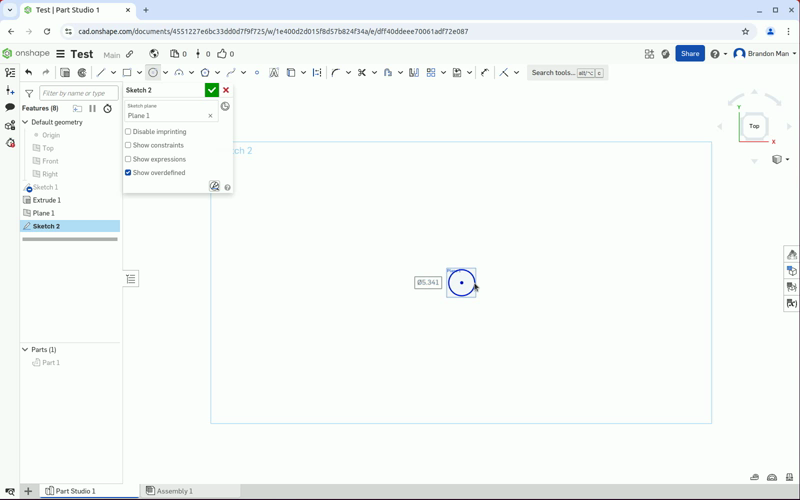
mouse_move(473, 283)
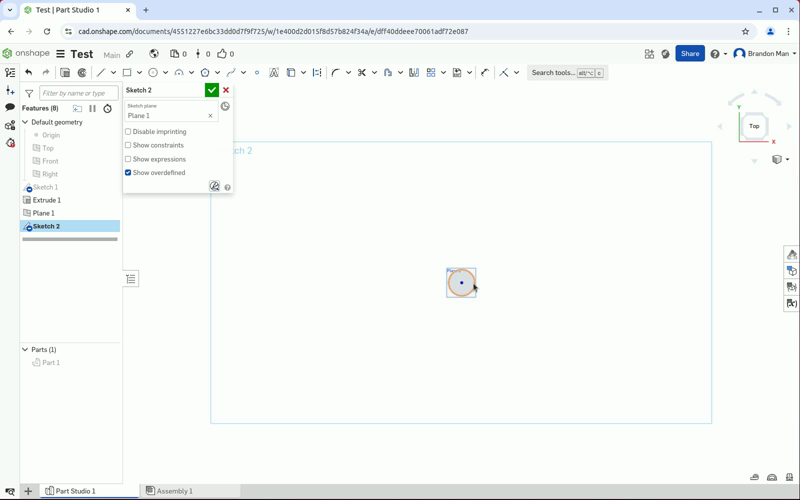
scroll(6)
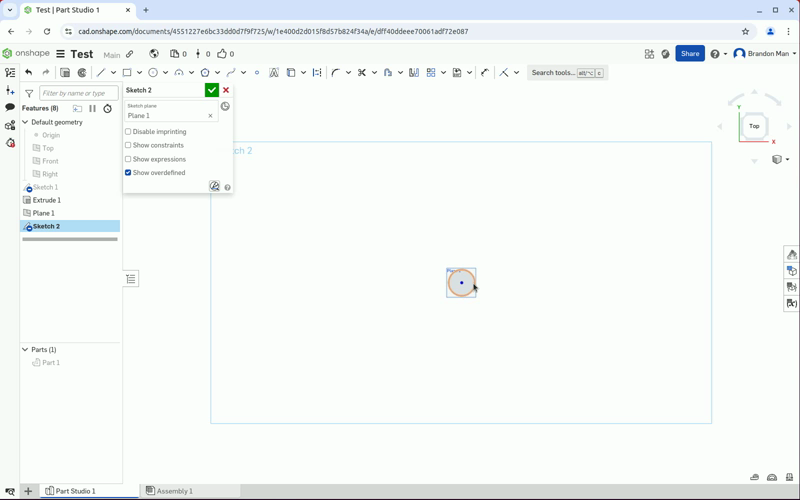
scroll(6)
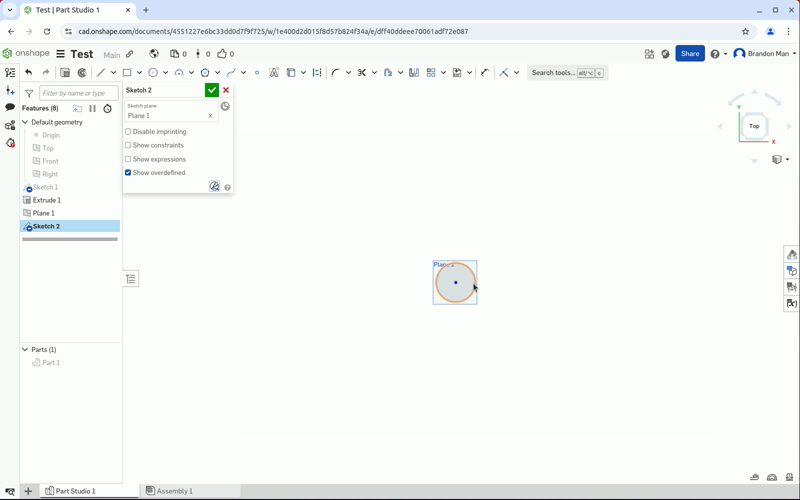
scroll(6)
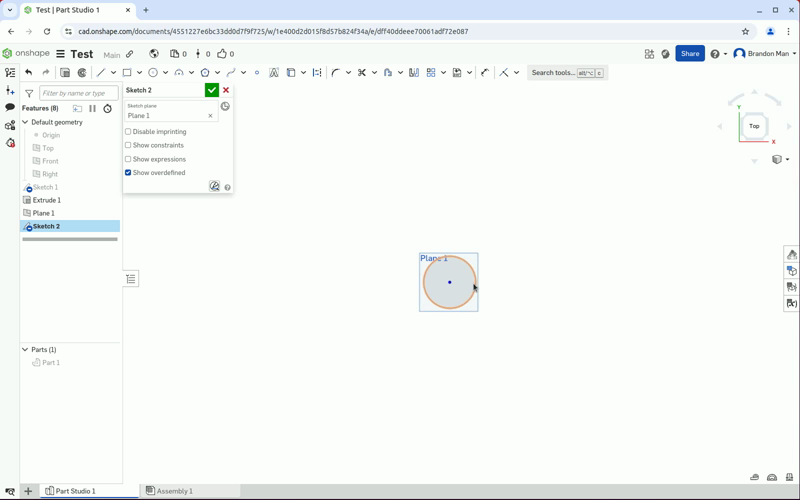
scroll(6)
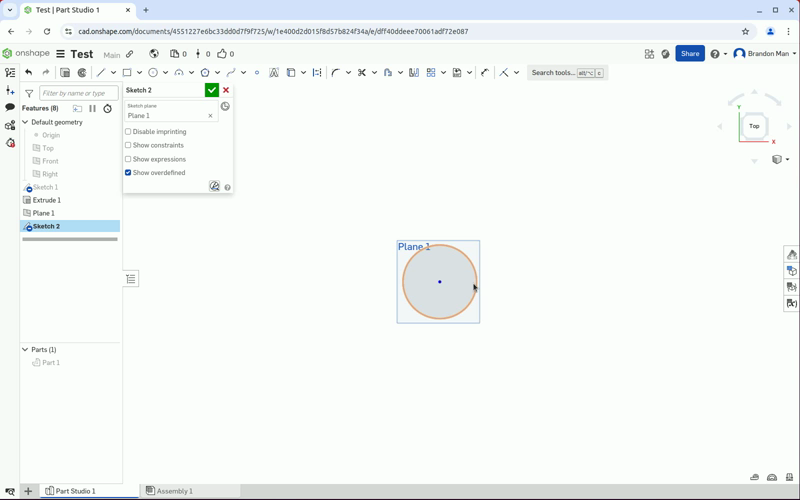
scroll(6)
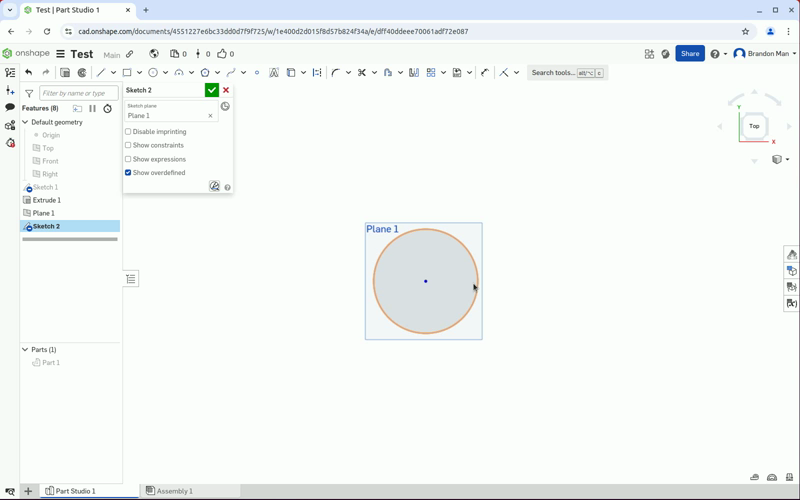
scroll(6)
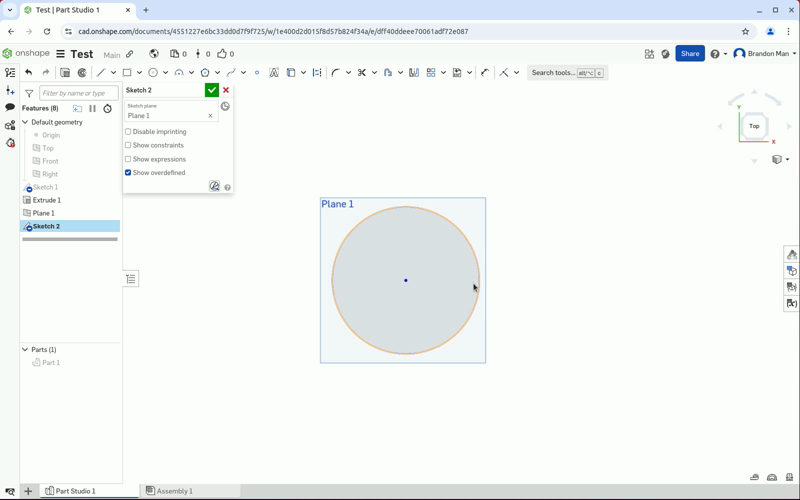
scroll(6)
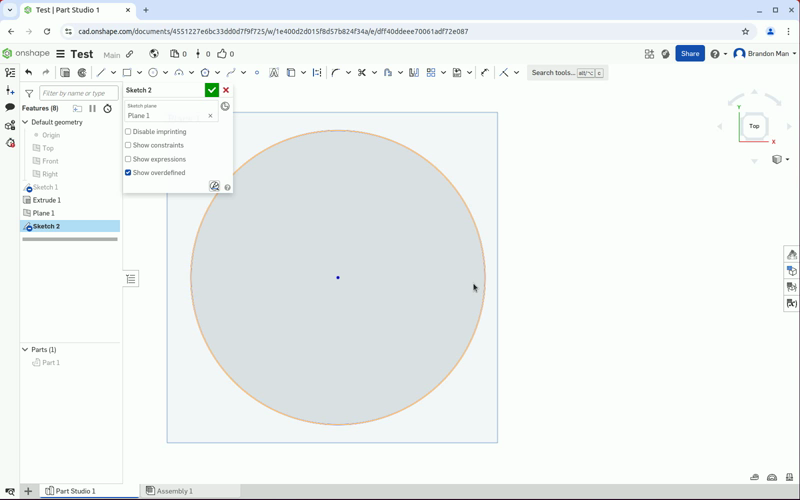
click(473, 283)
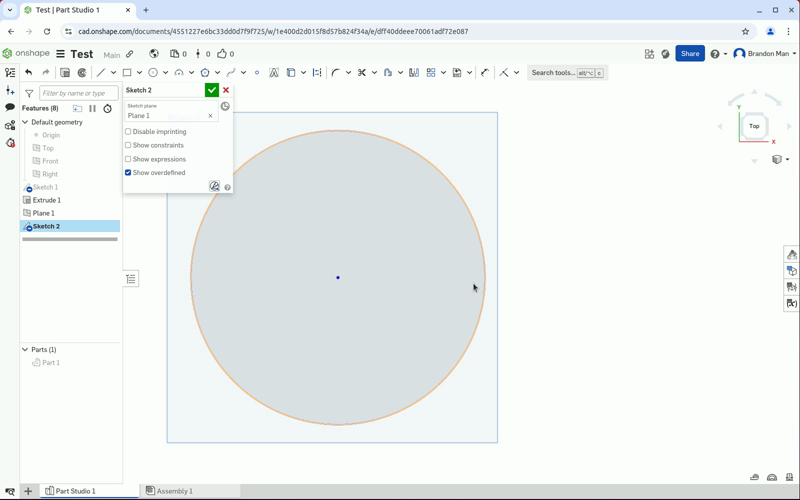
scroll(-6)
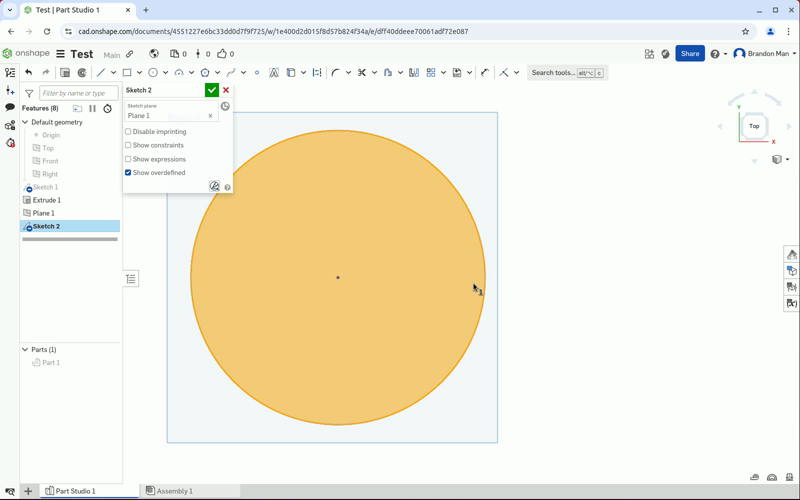
scroll(-6)
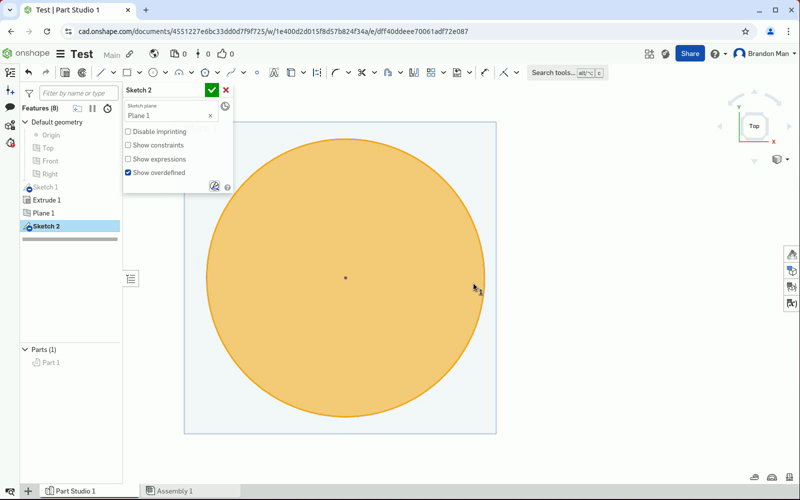
scroll(-6)
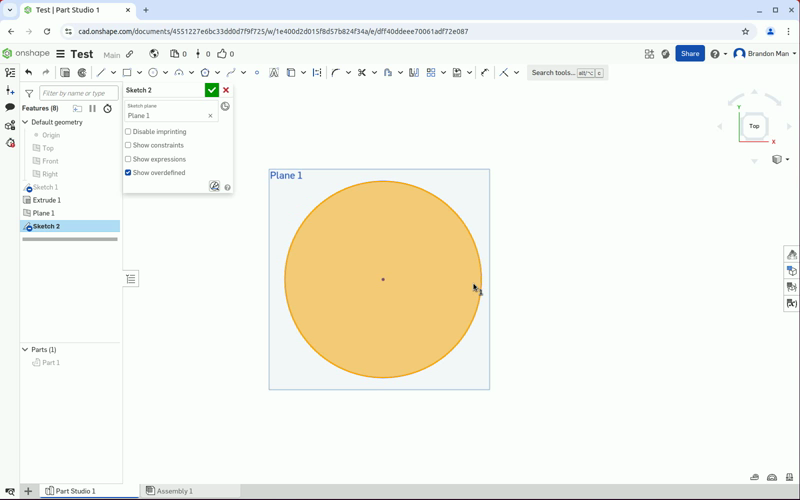
scroll(-6)
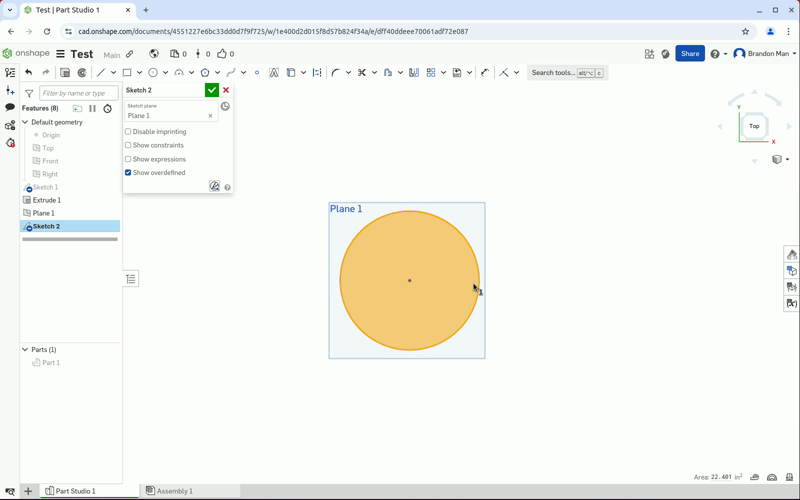
scroll(-6)
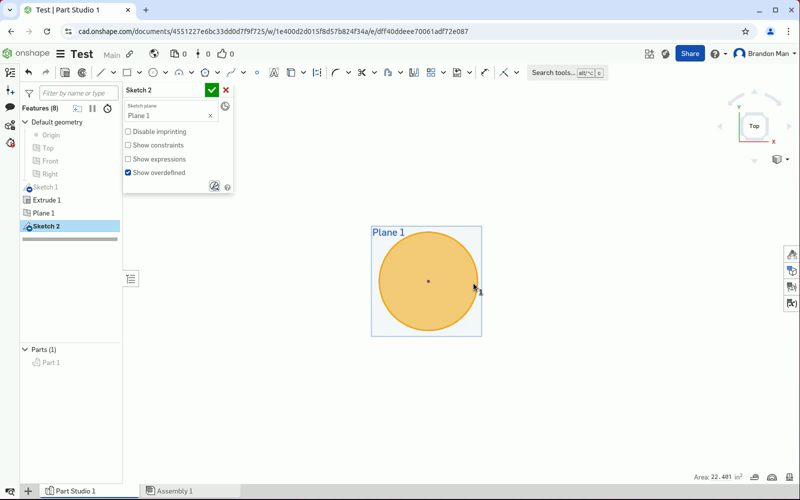
scroll(-6)
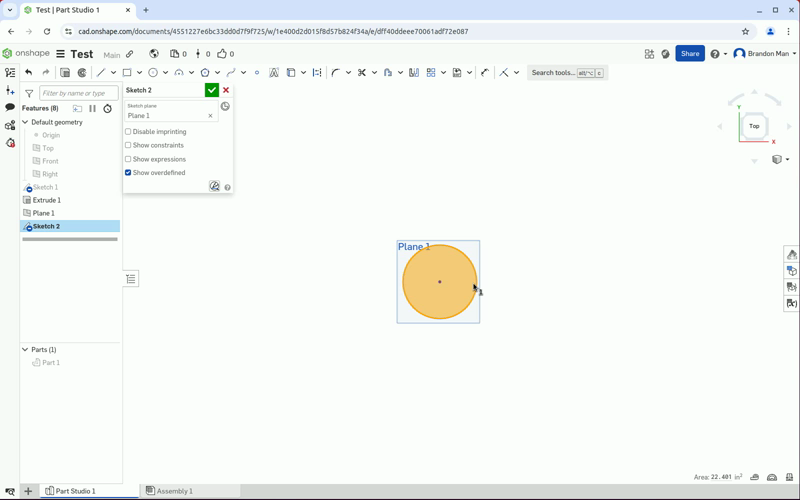
scroll(-6)
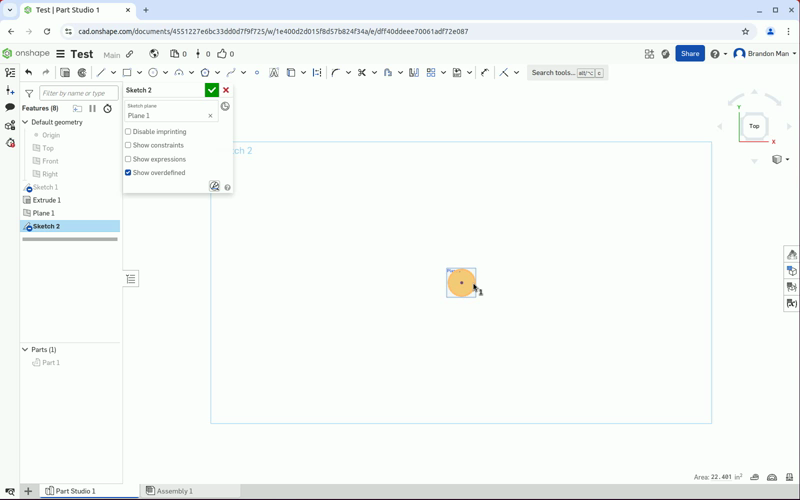
mouse_move(73, 352)
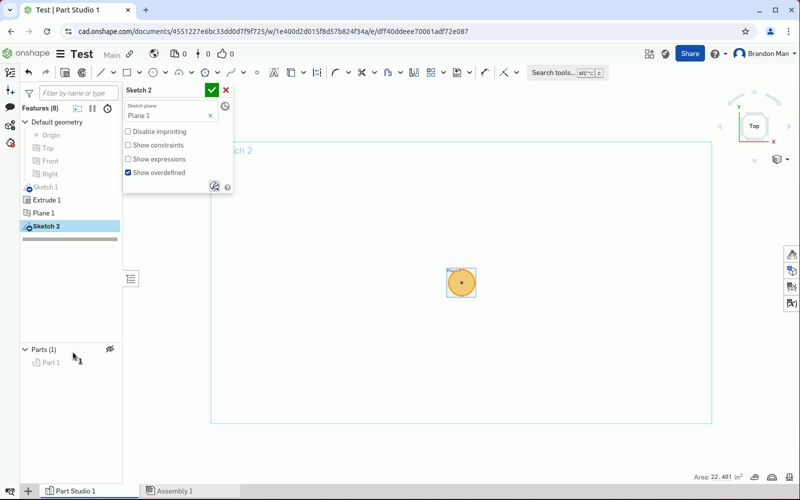
key(shift+y)
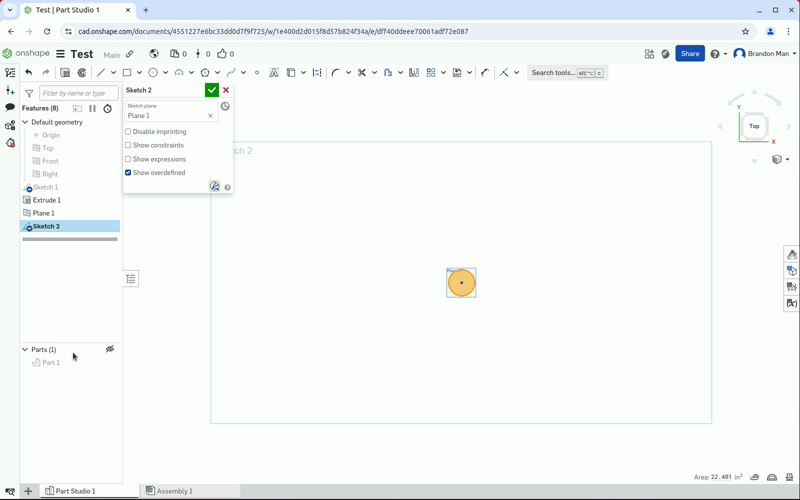
key(shift+e)
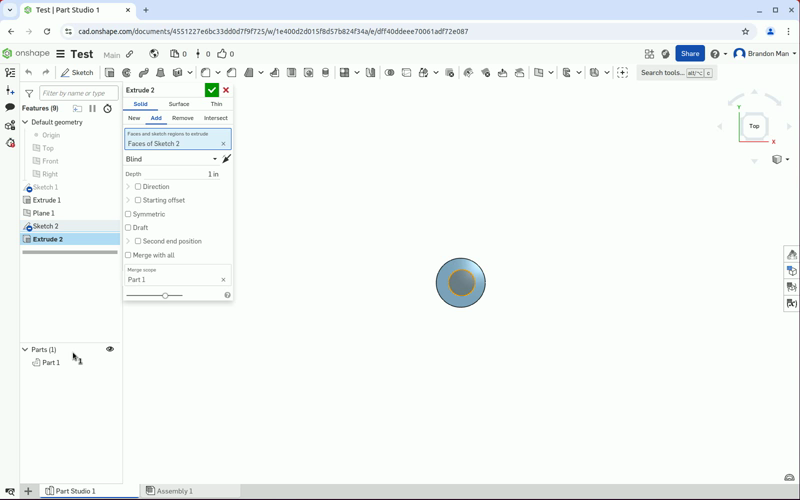
mouse_move(143, 106)
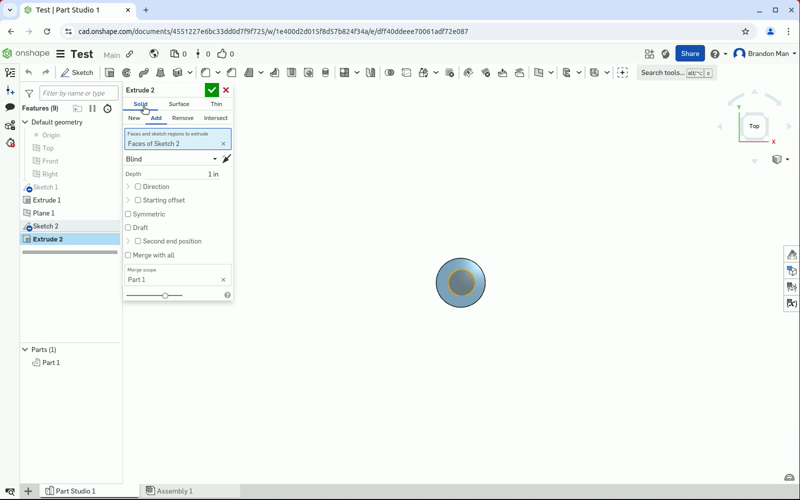
click(143, 106)
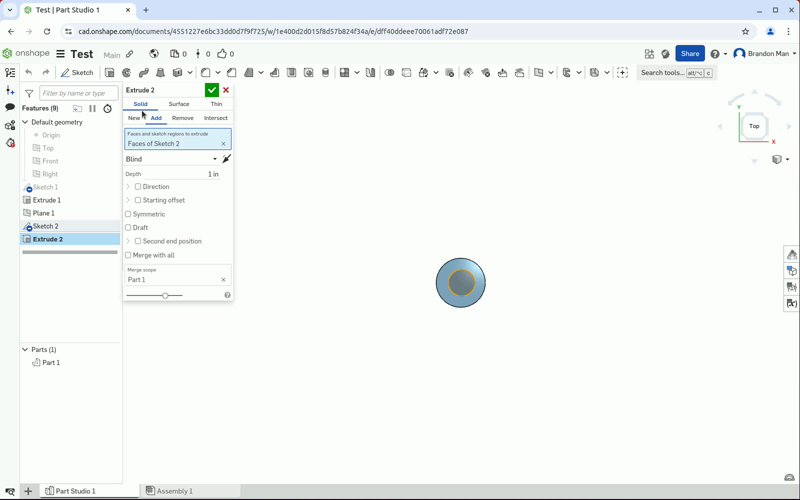
mouse_move(137, 120)
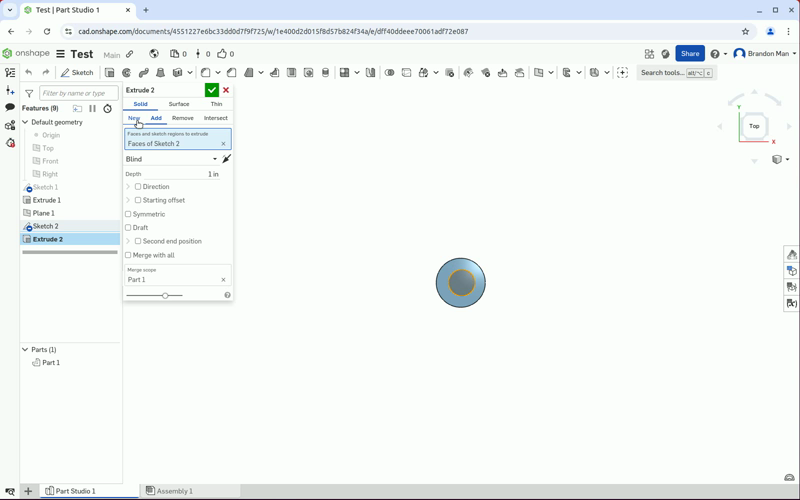
click(137, 120)
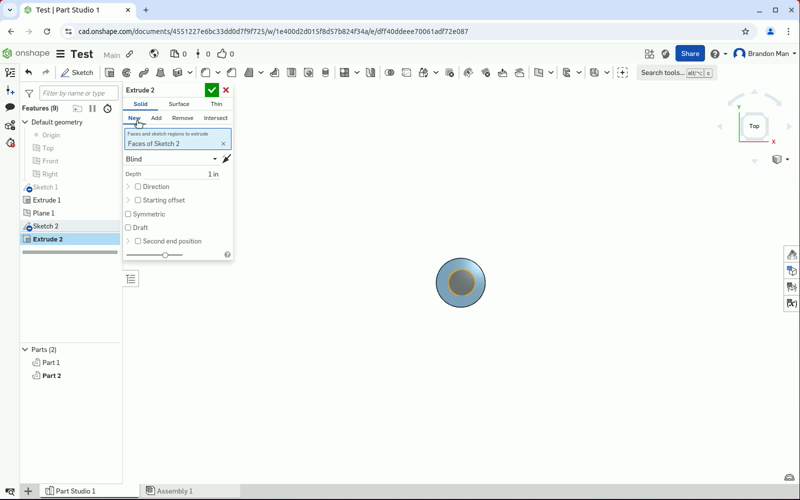
key(tab, 4)
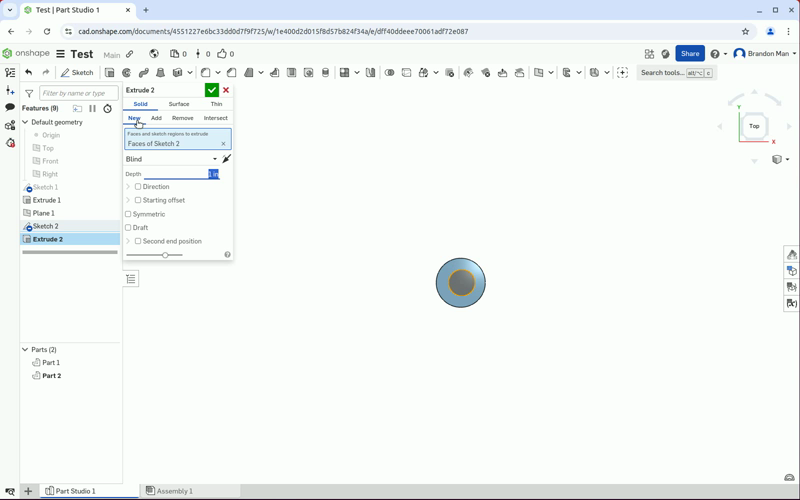
text(13.239)
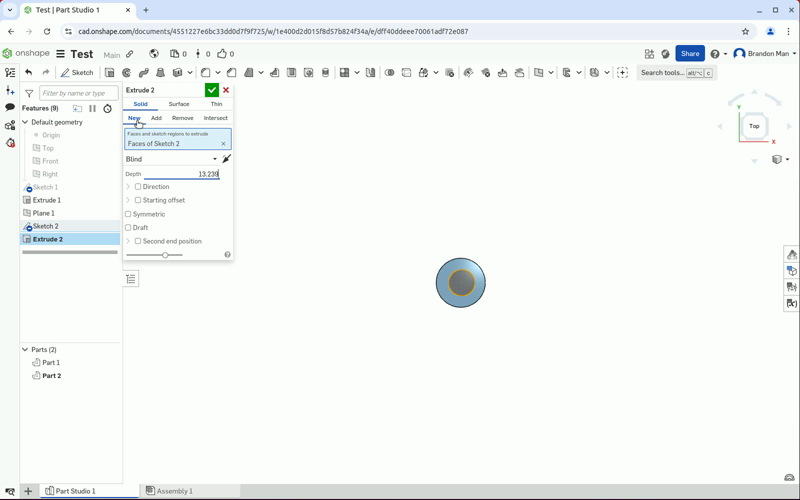
key(enter)
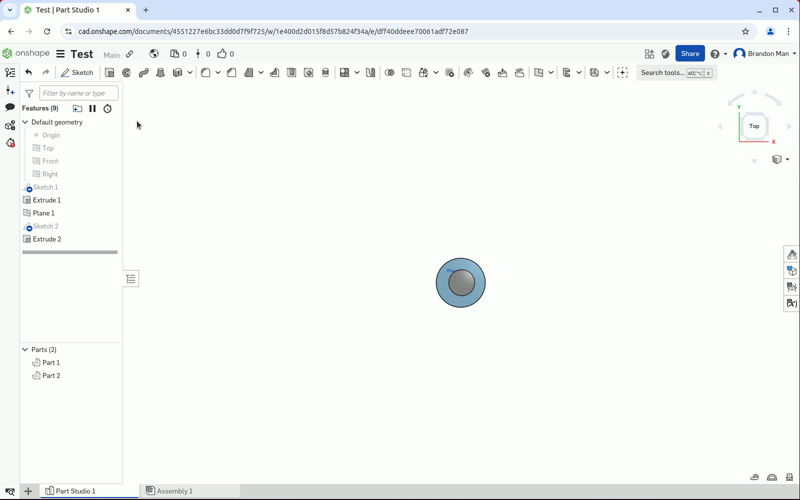
key(shift+h)
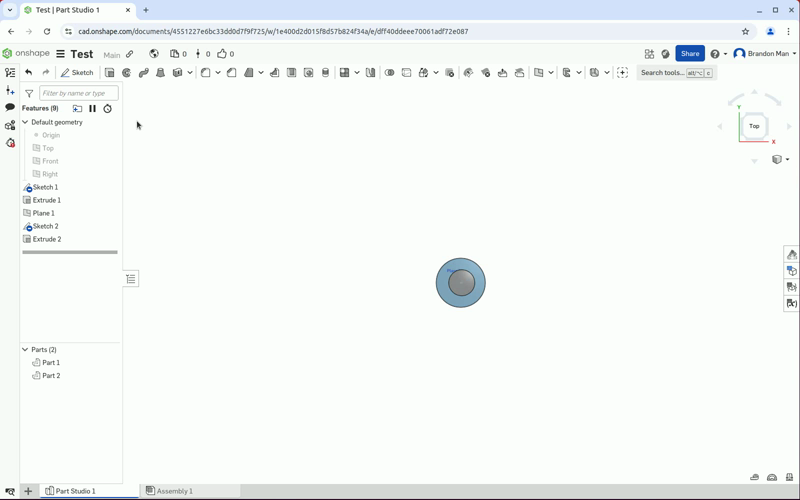
key(shift+h)
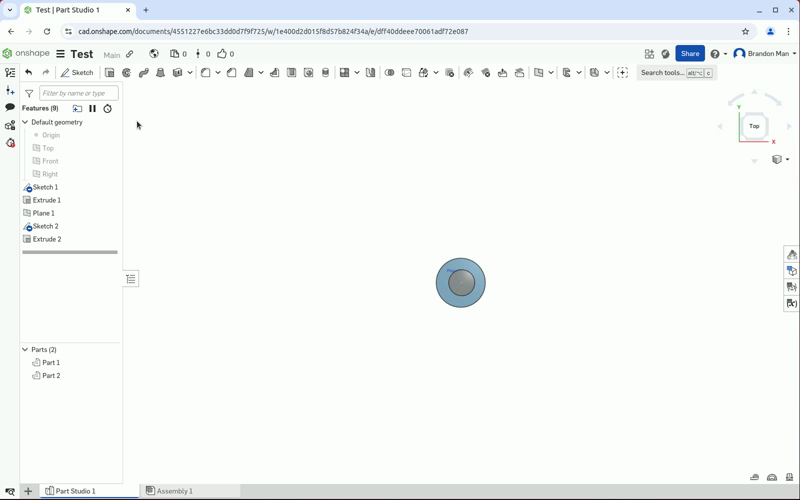
key(shift+7)
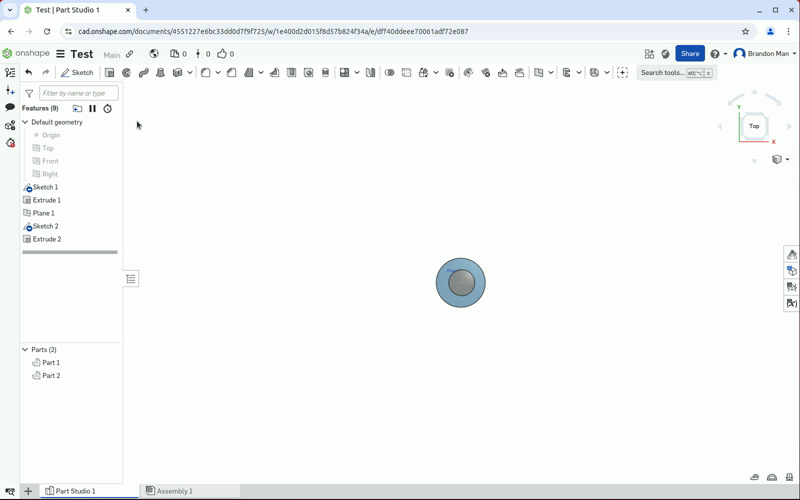
key(up, 3)
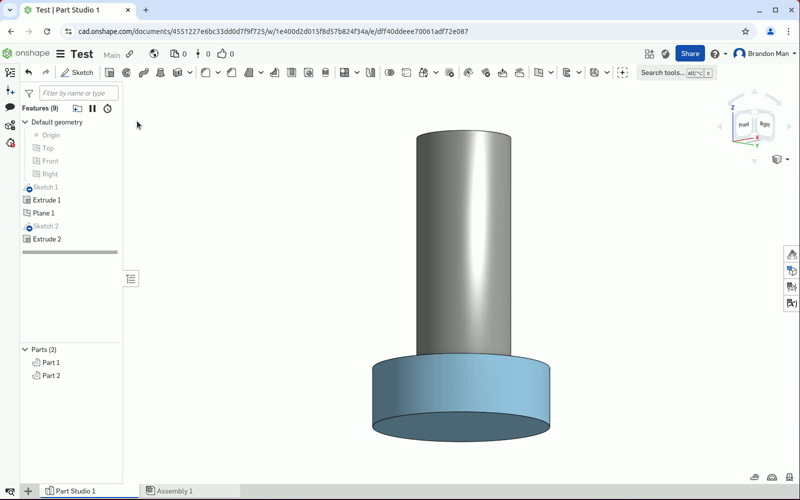
key(left, 3)
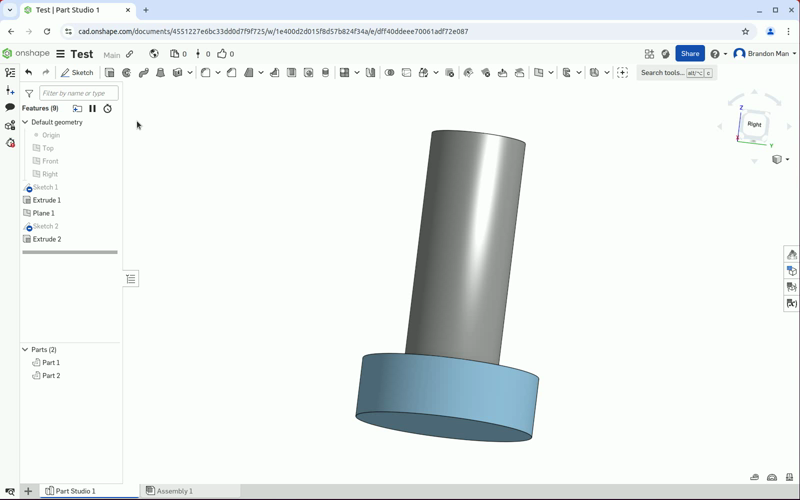
key(right, 3)
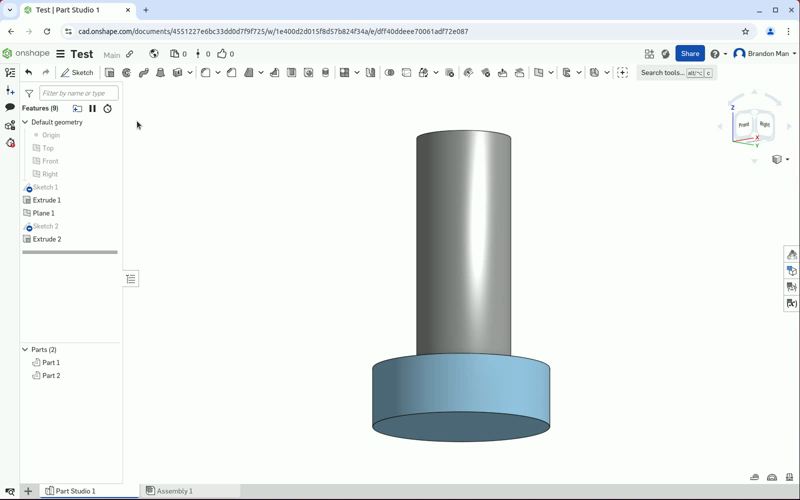
key(down, 3)
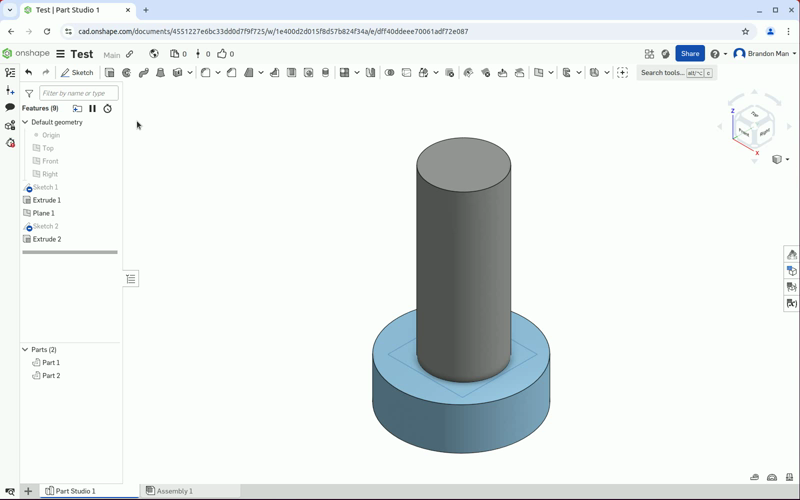
mouse_move(73, 189)
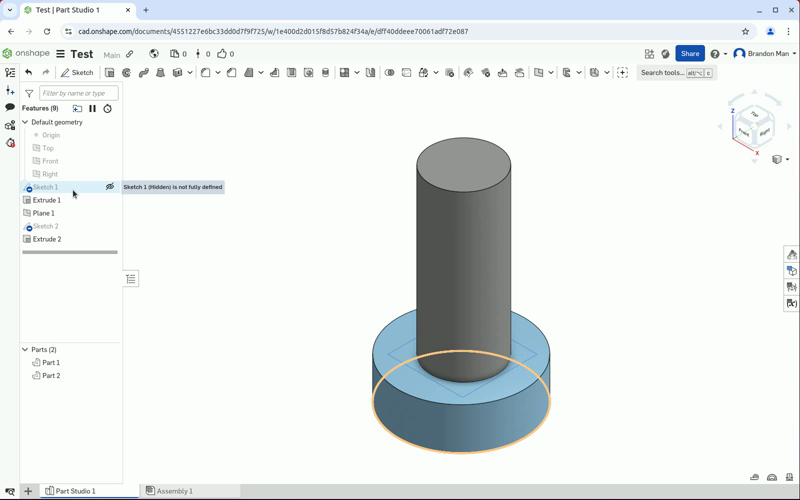
click(73, 189)